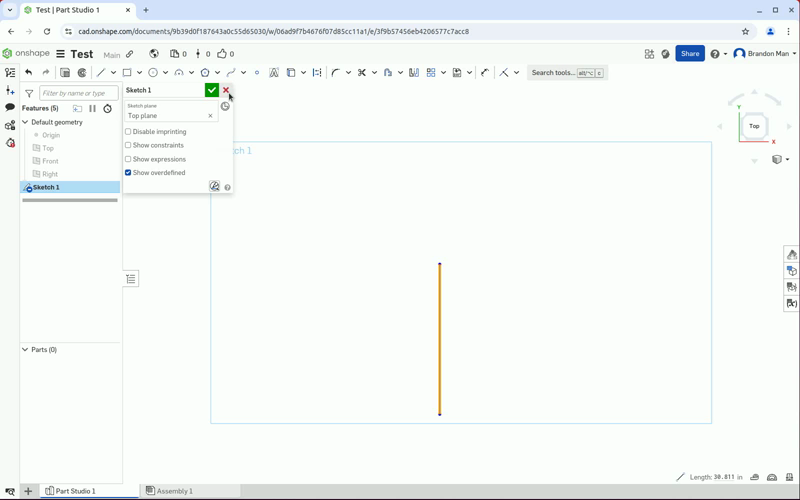
key(shift+h)
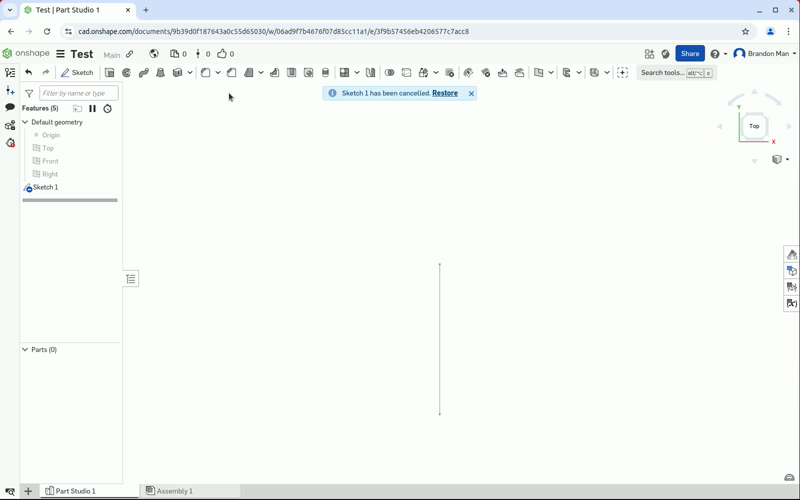
key(shift+s)
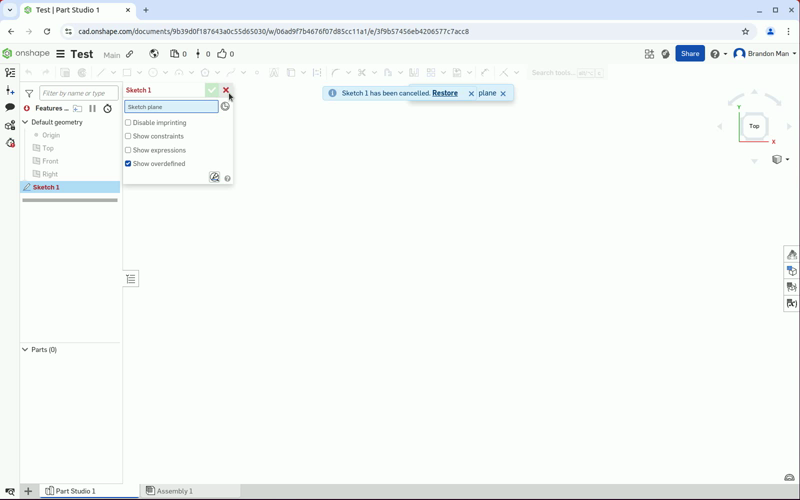
mouse_move(73, 150)
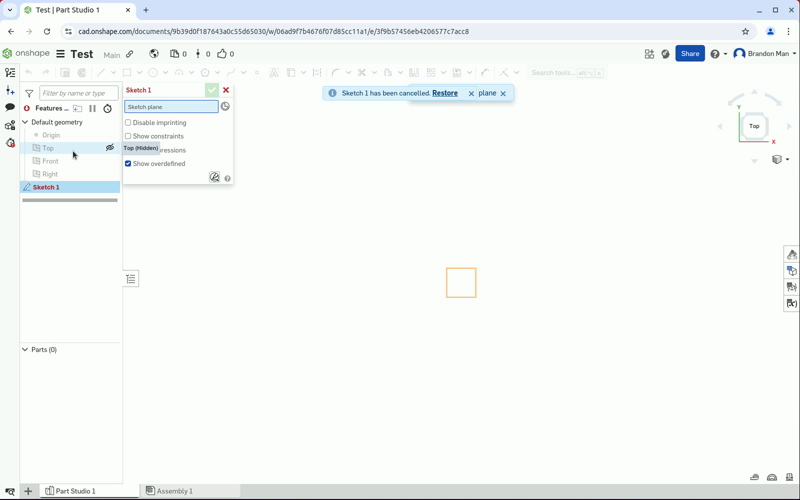
click(73, 150)
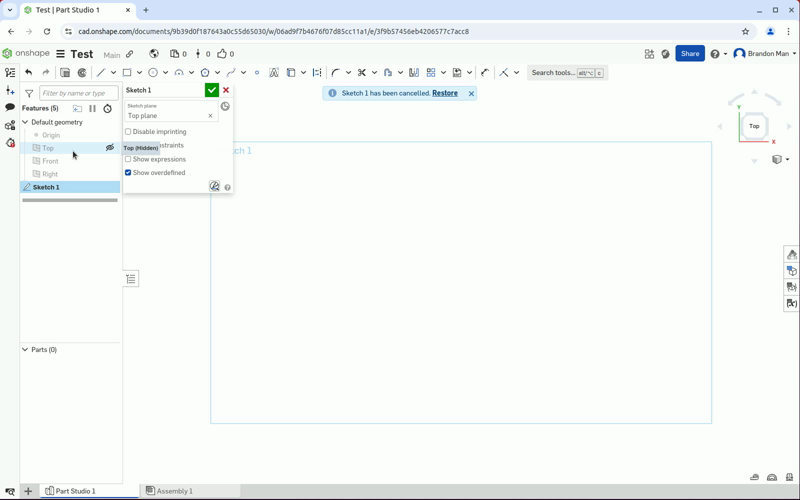
mouse_move(73, 352)
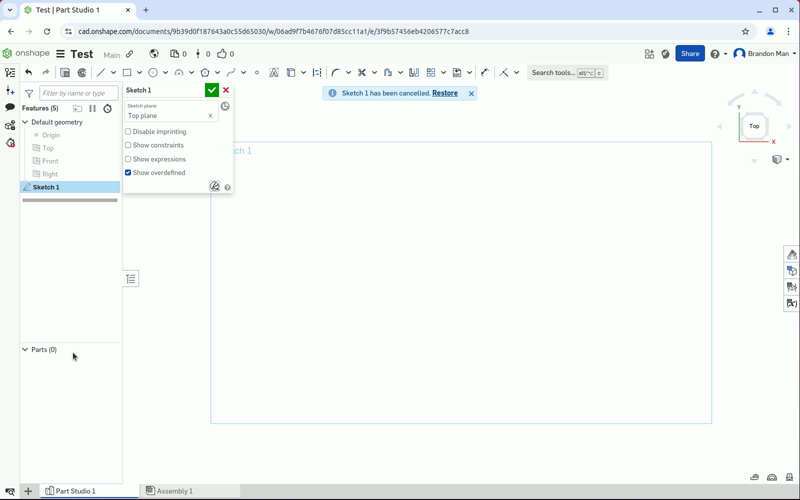
key(y)
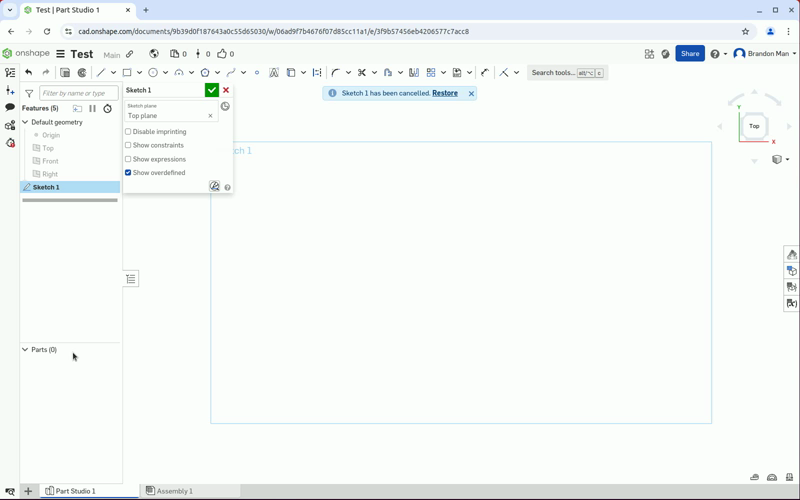
key(c)
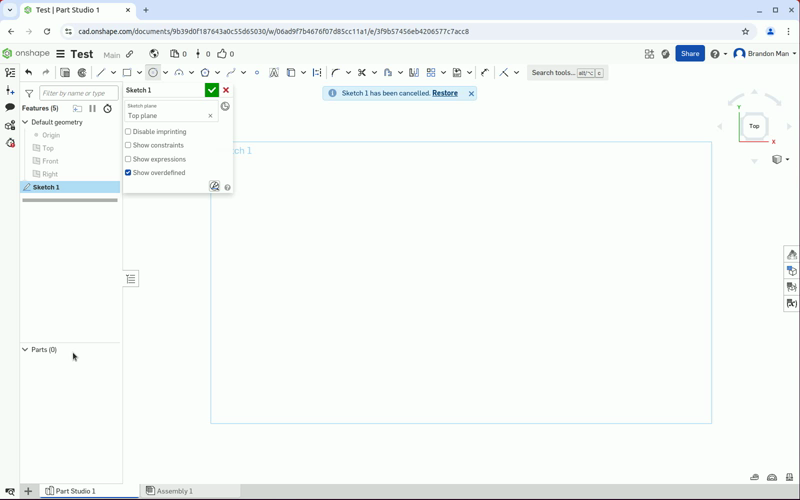
key_down(shift)
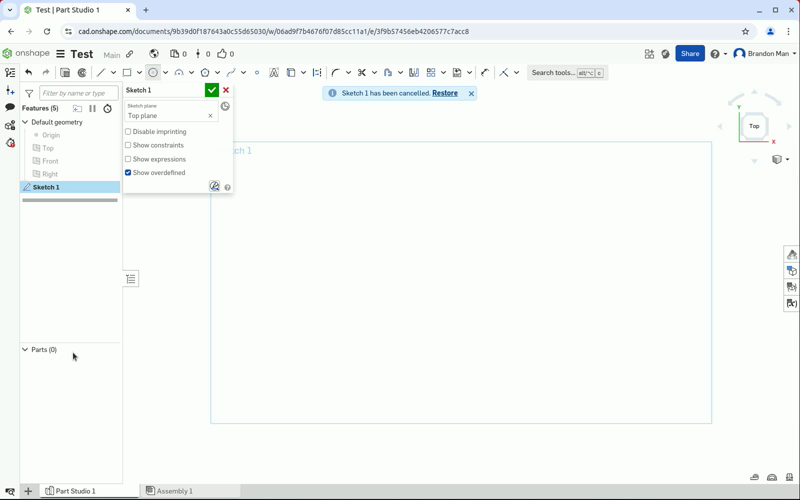
mouse_move(461, 282)
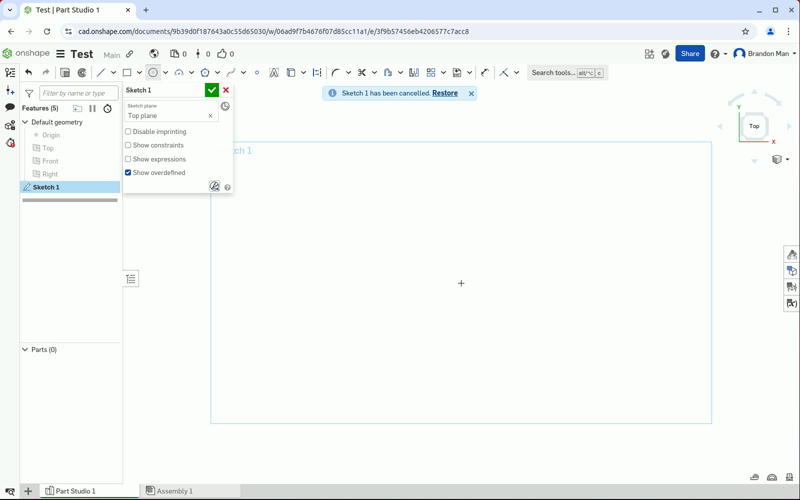
click(461, 282)
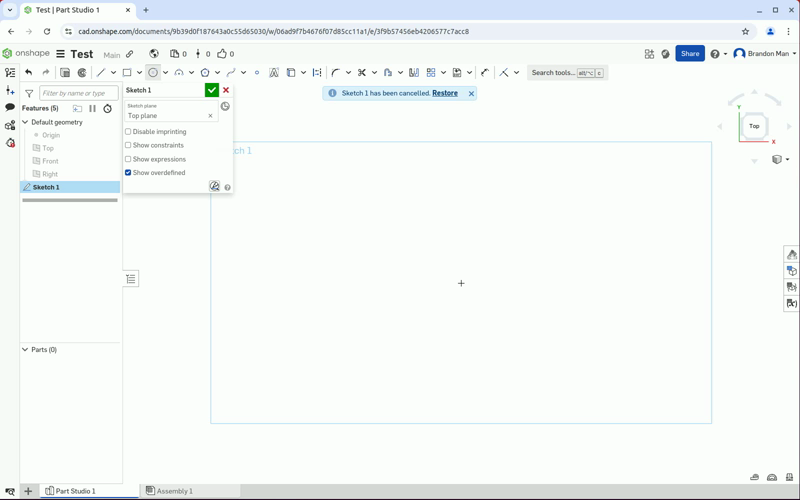
key_up(shift)
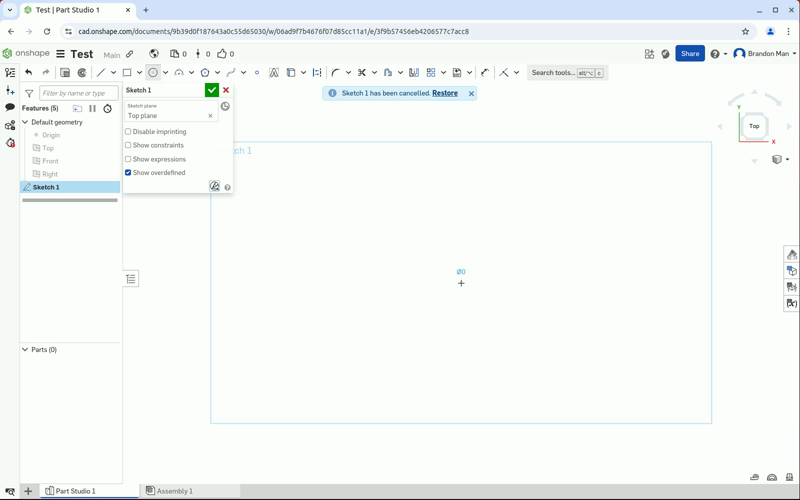
mouse_move(574, 282)
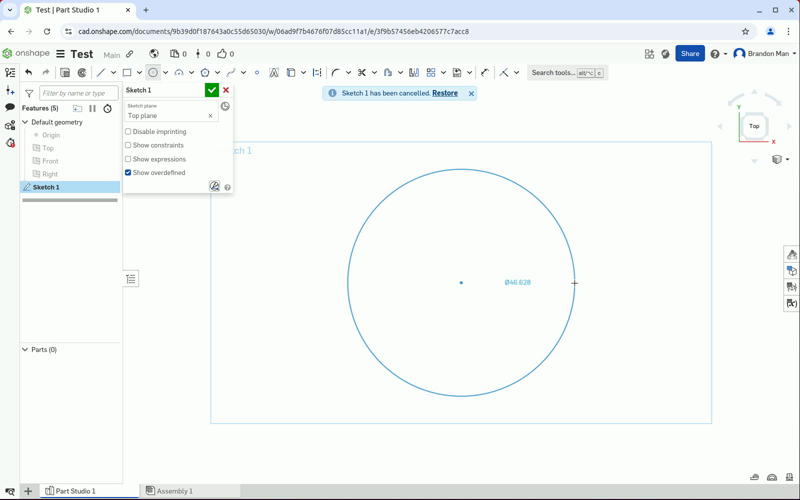
click(574, 282)
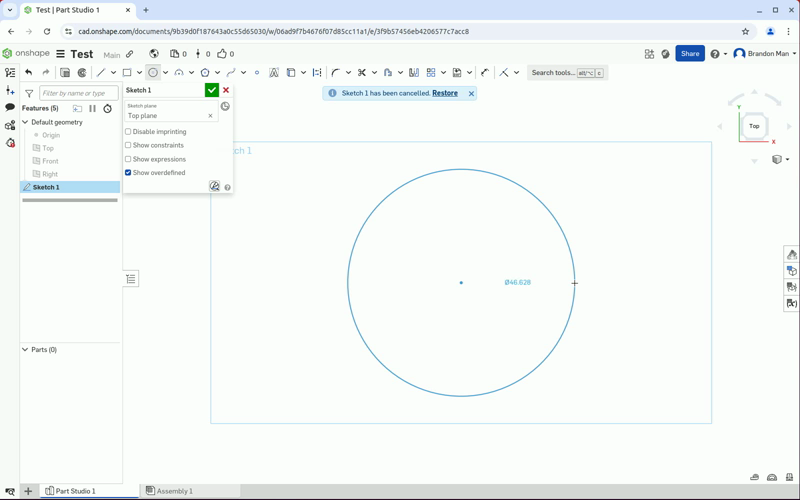
key(esc)
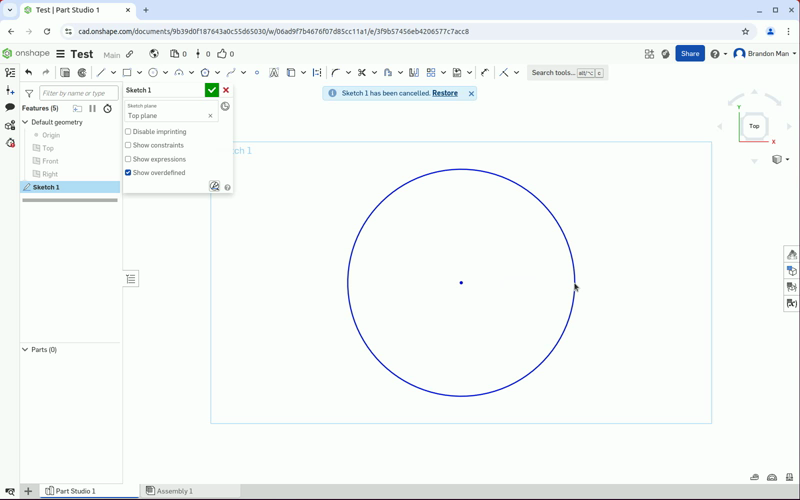
mouse_move(401, 315)
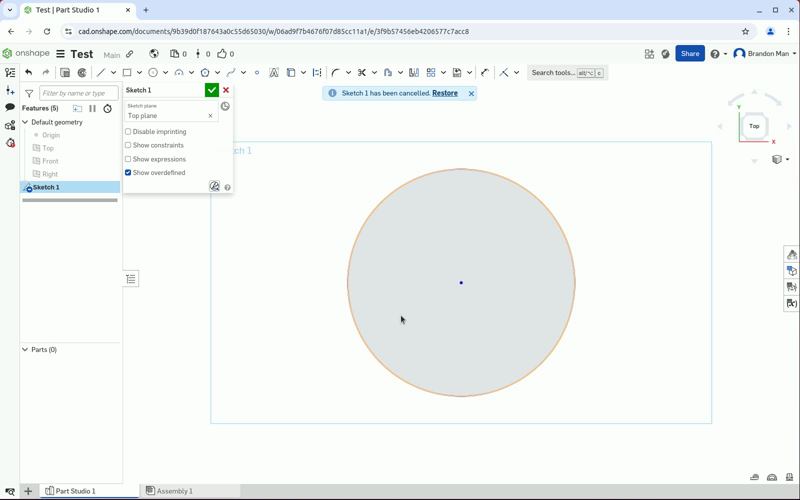
click(401, 315)
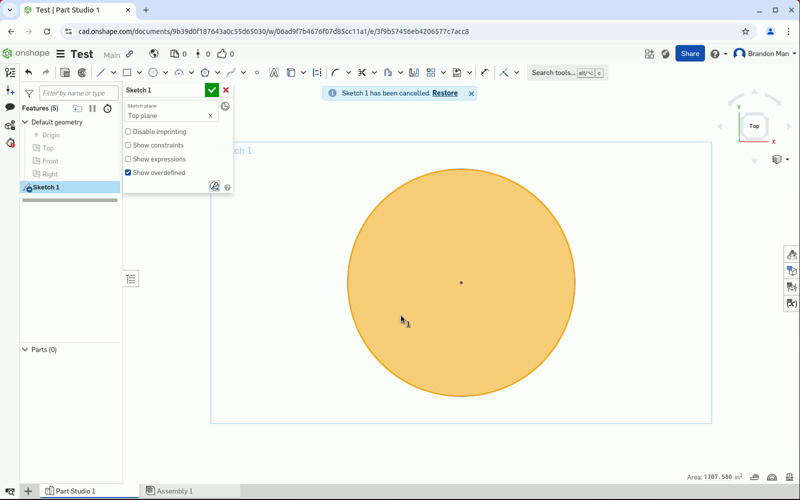
mouse_move(73, 352)
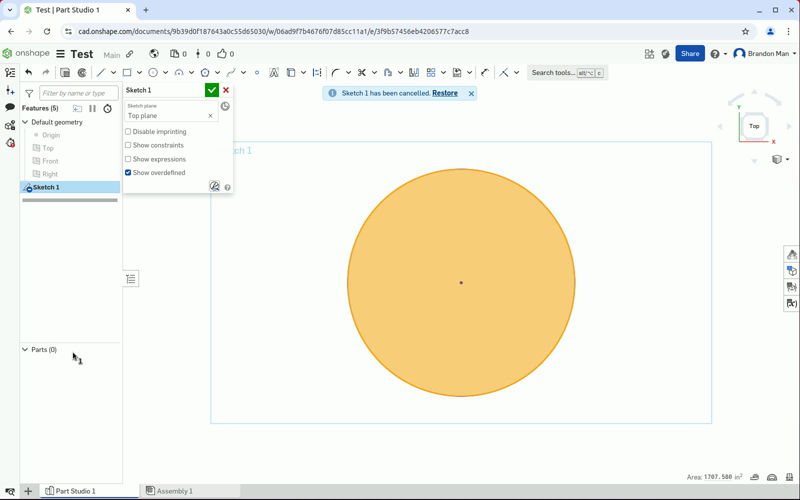
key(shift+y)
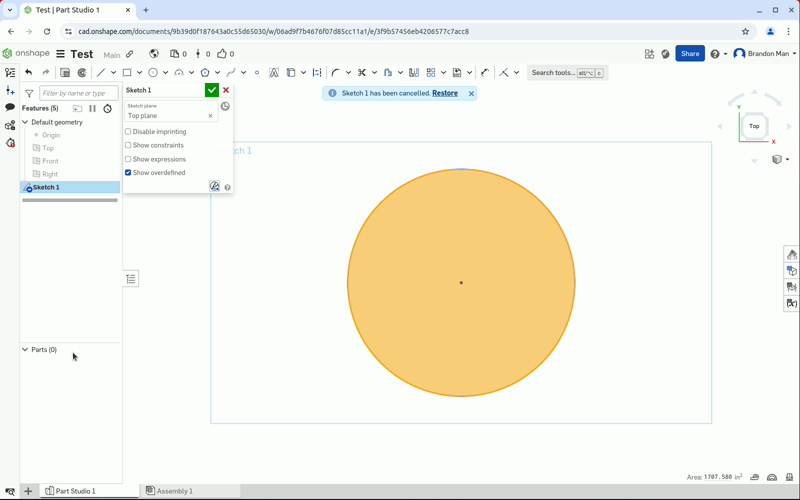
key(shift+e)
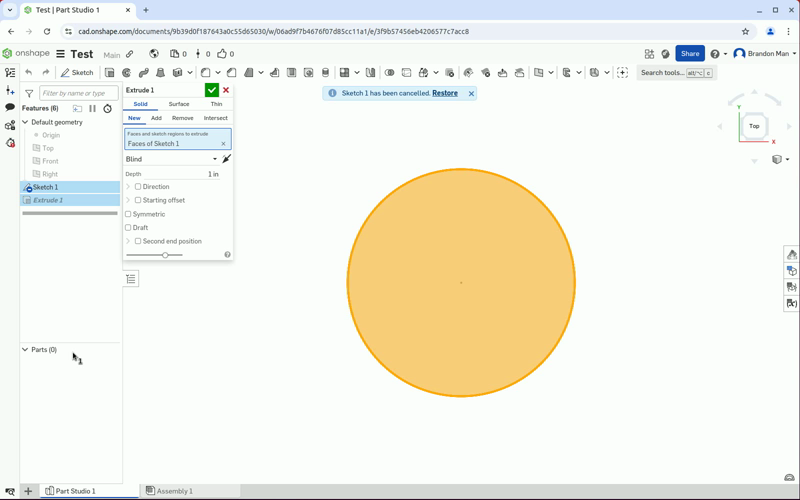
mouse_move(143, 106)
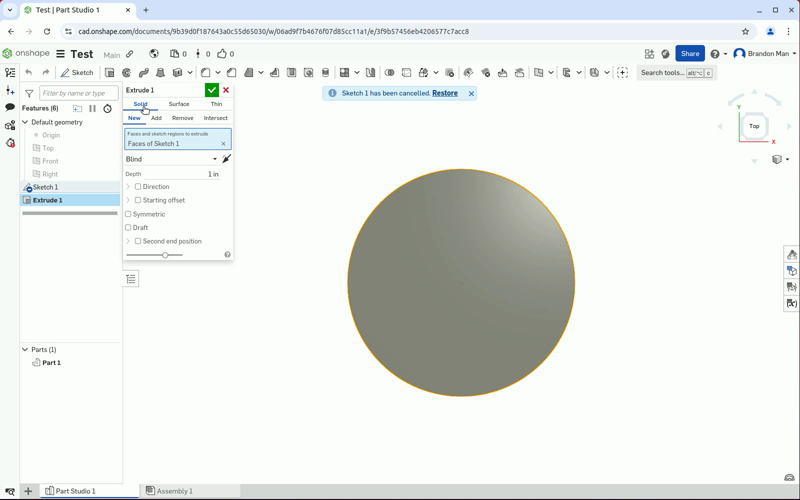
click(143, 106)
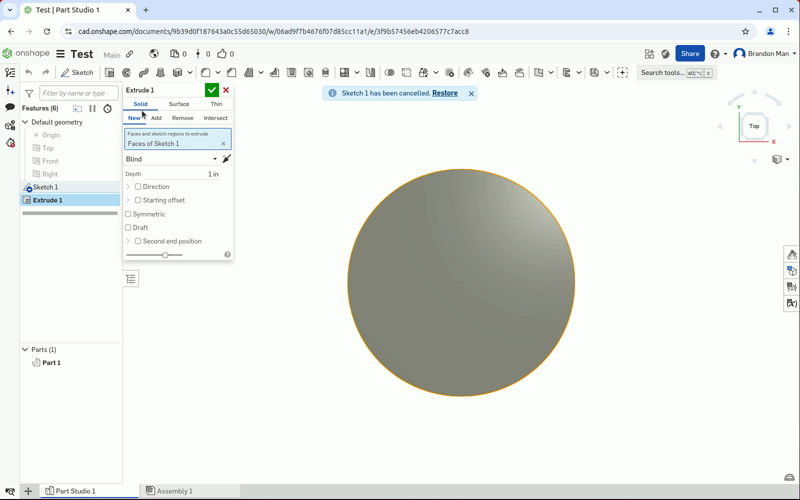
mouse_move(137, 120)
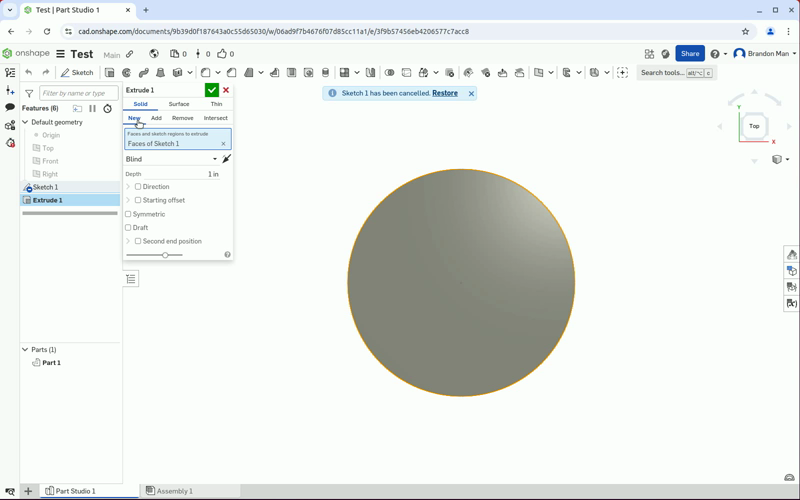
click(137, 120)
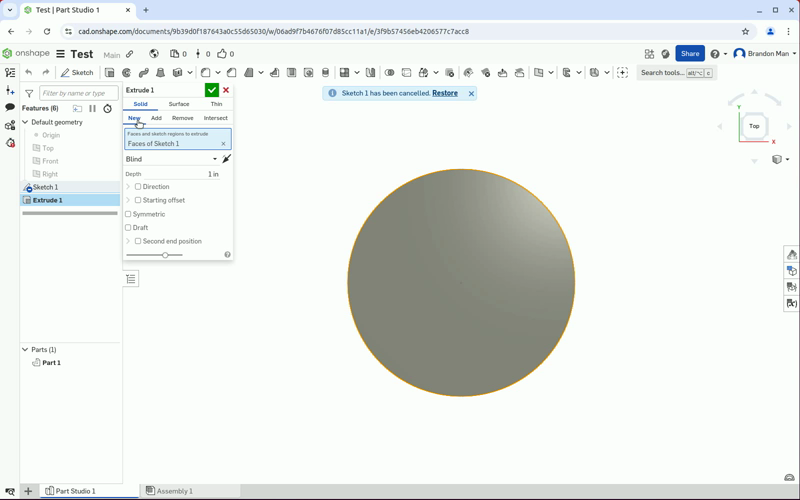
key(tab, 4)
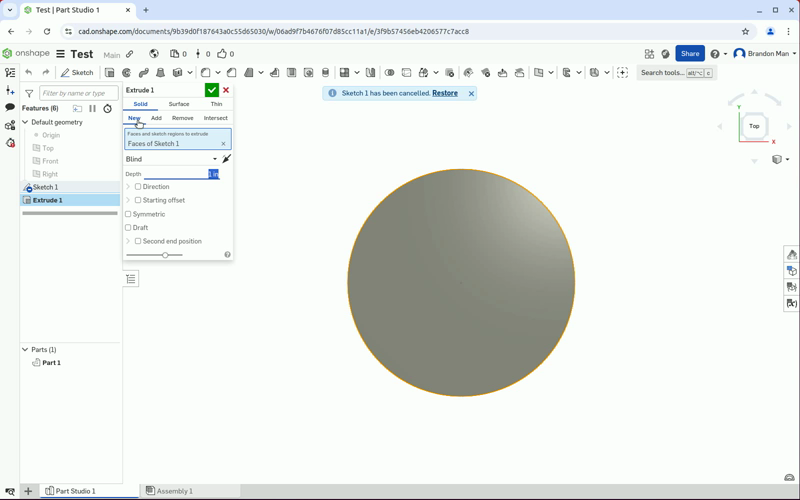
text(7.703)
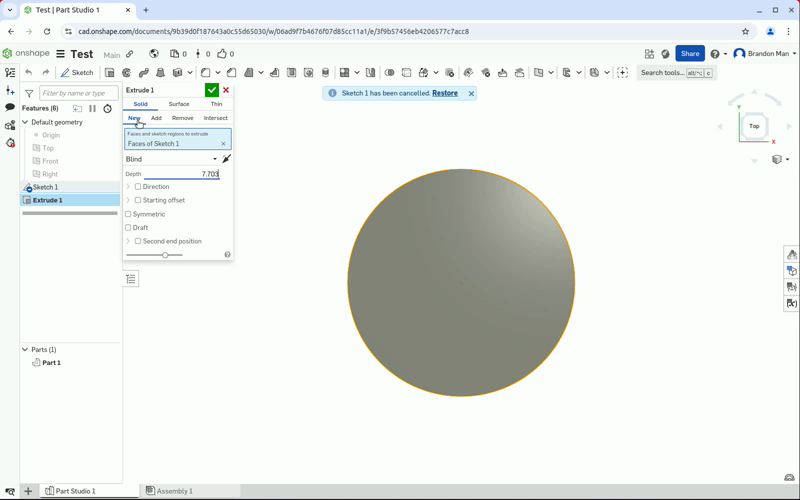
key(enter)
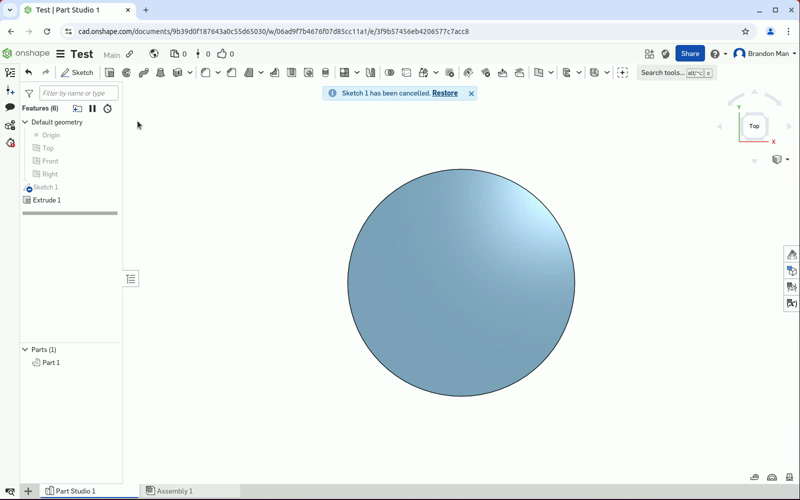
key(shift+h)
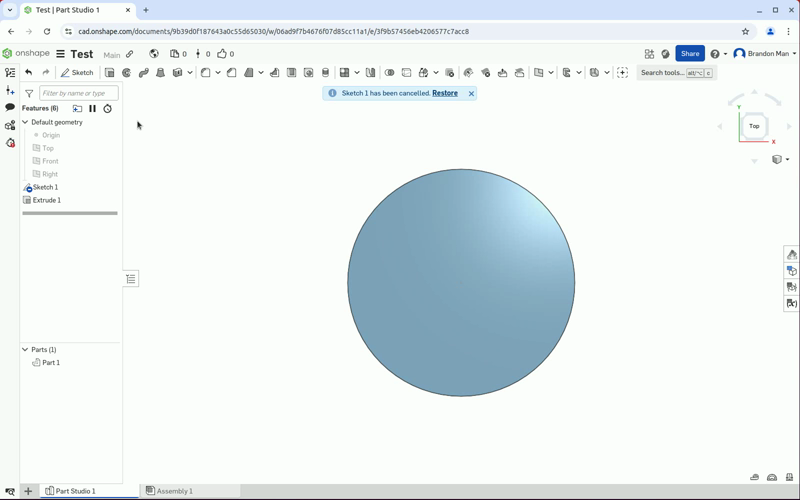
key(shift+h)
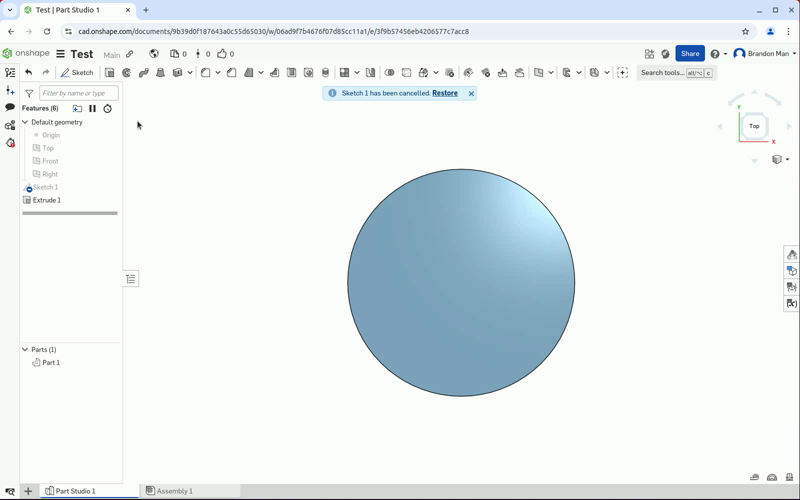
mouse_move(73, 189)
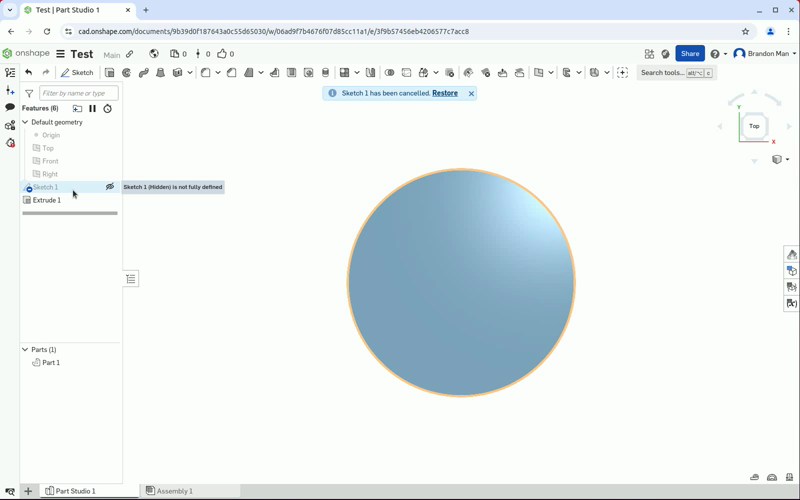
click(73, 189)
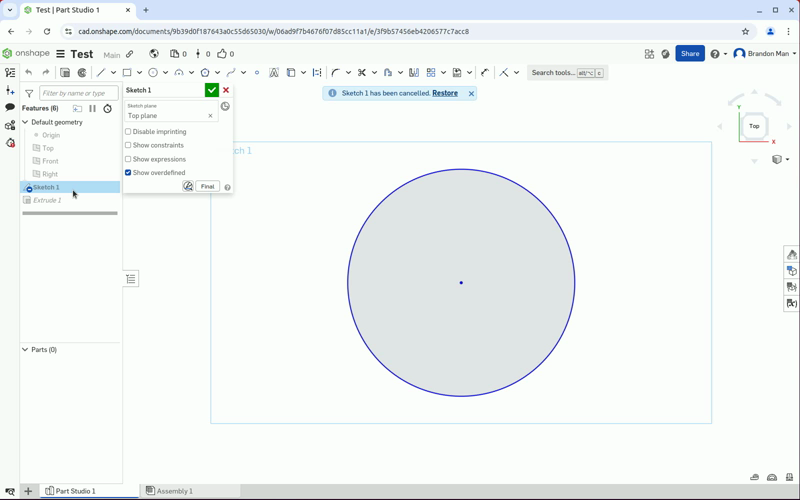
mouse_move(229, 92)
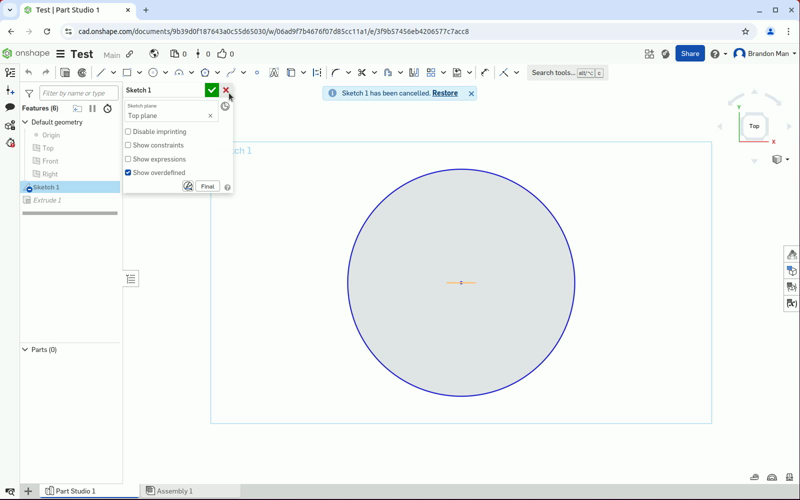
click(229, 92)
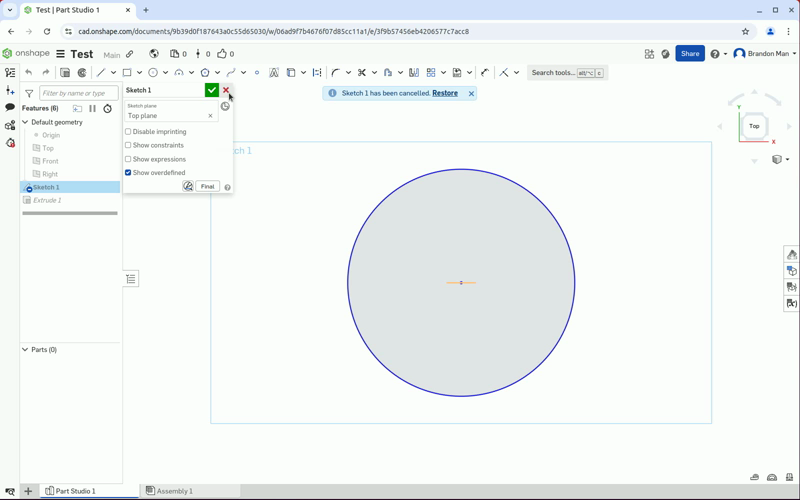
key(shift+s)
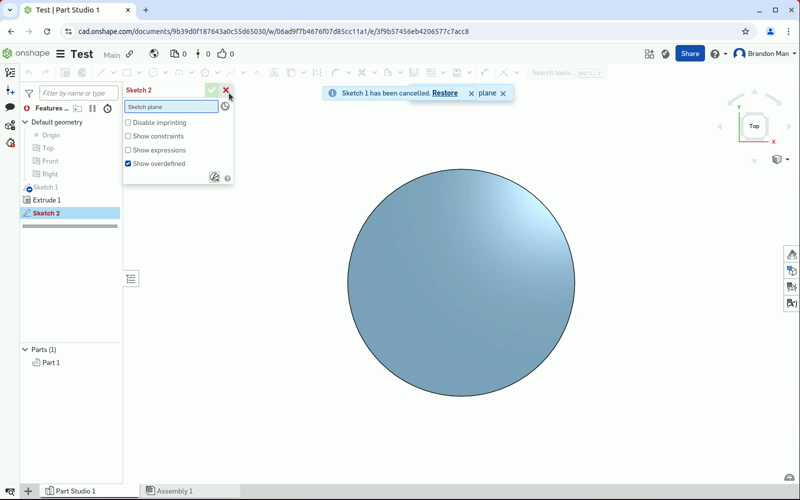
mouse_move(73, 150)
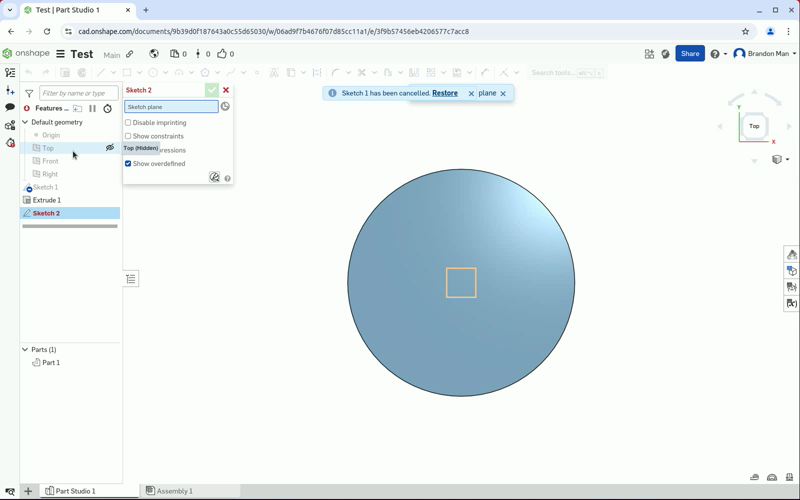
click(73, 150)
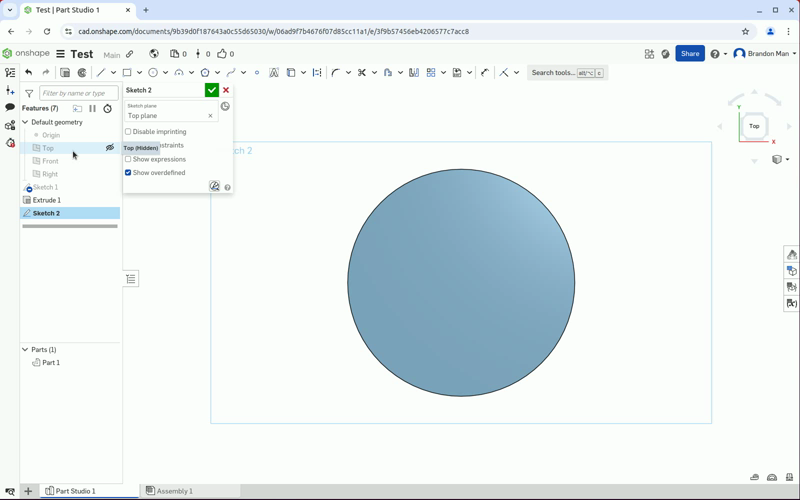
mouse_move(73, 352)
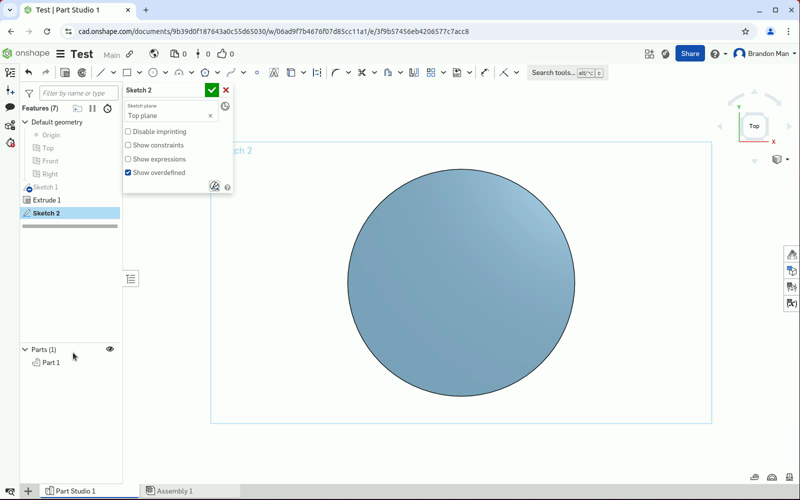
key(y)
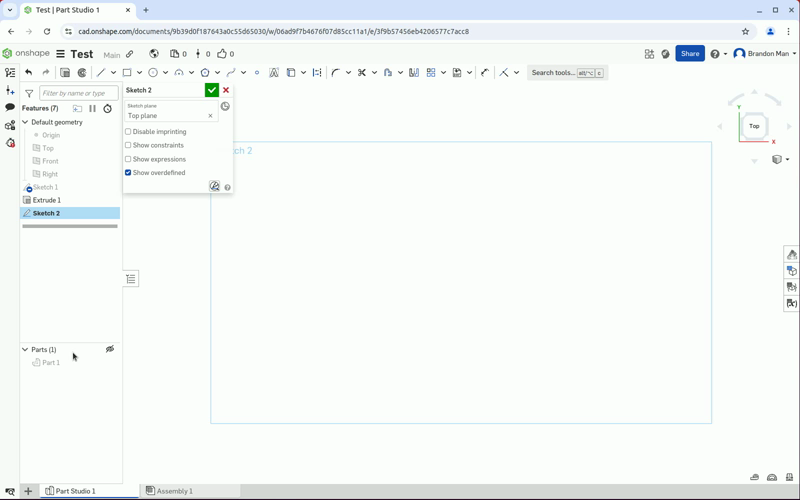
key(c)
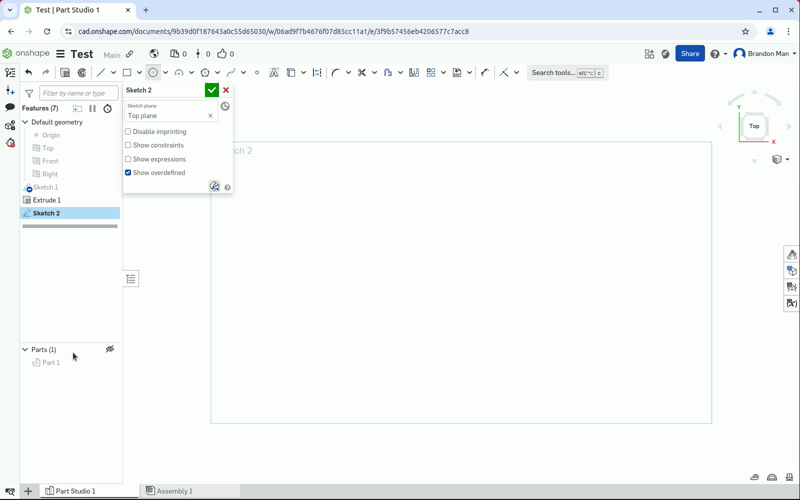
key_down(shift)
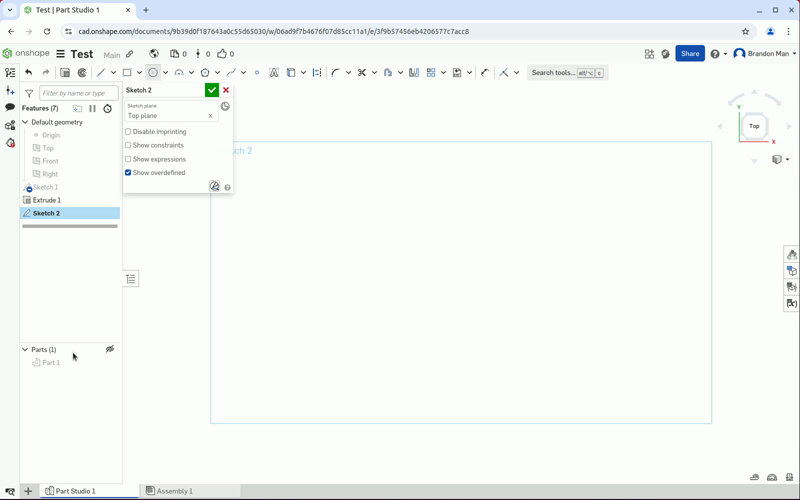
mouse_move(461, 282)
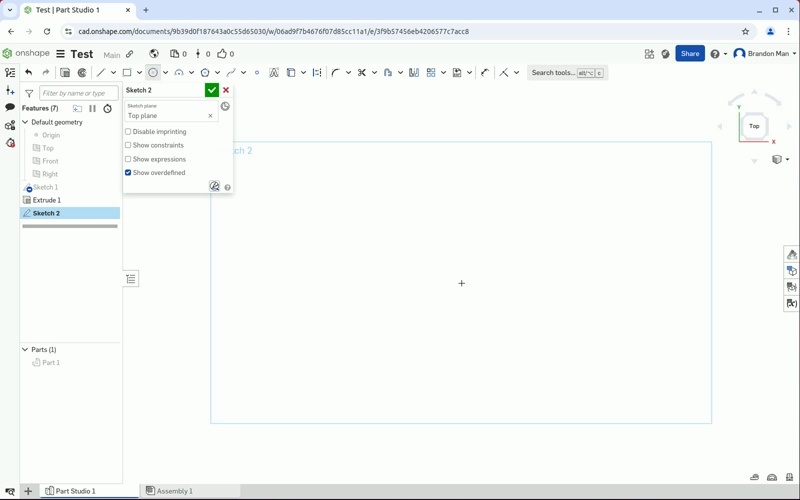
click(461, 282)
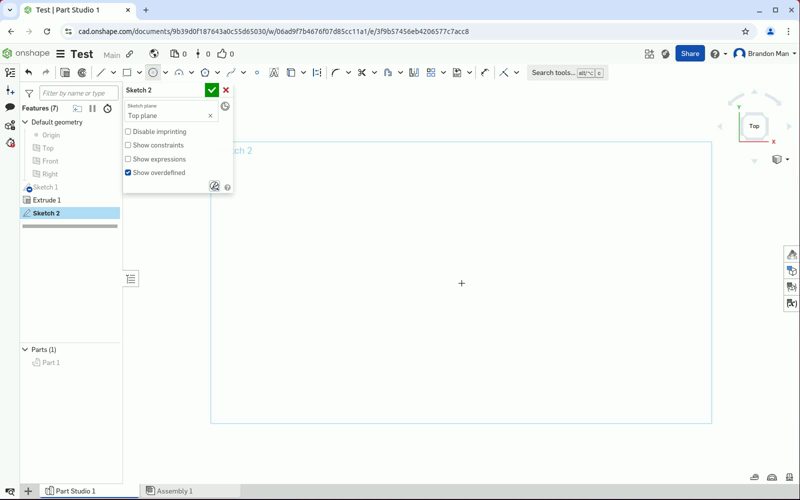
key_up(shift)
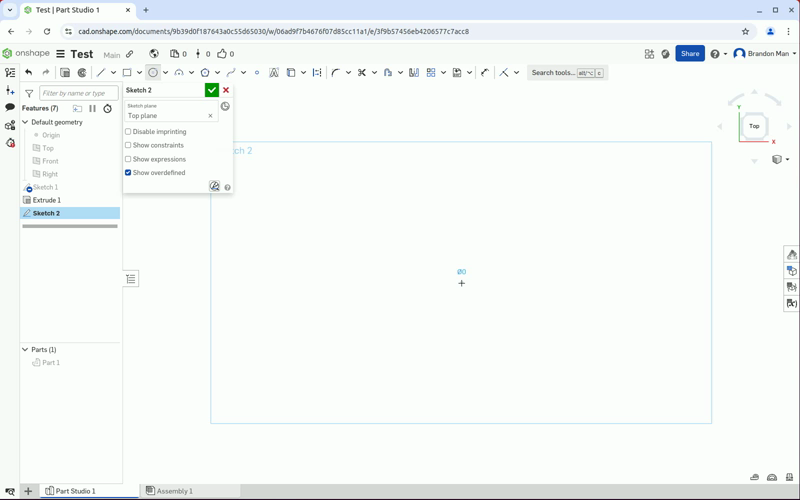
mouse_move(498, 282)
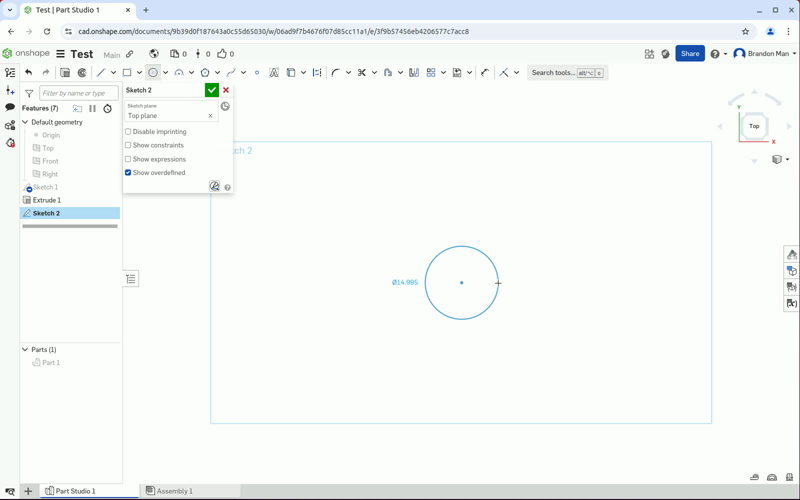
click(498, 282)
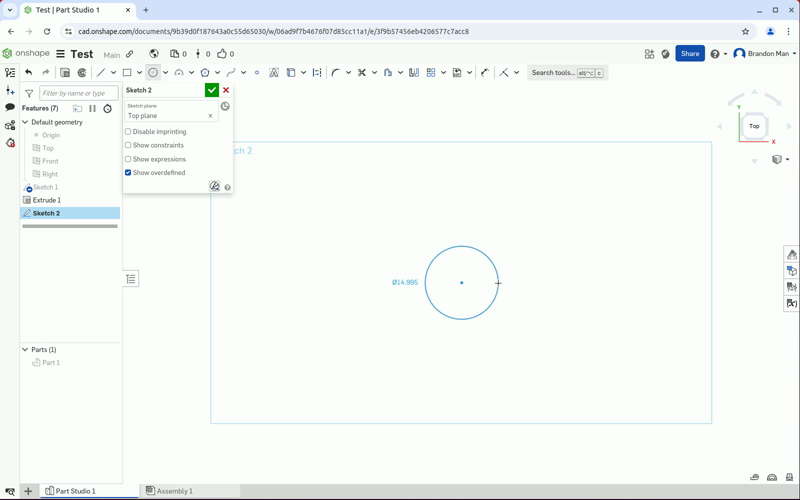
key(esc)
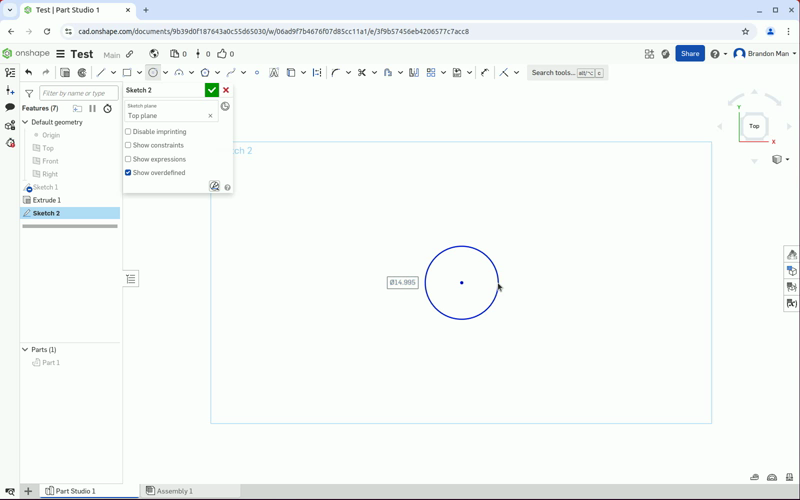
mouse_move(488, 300)
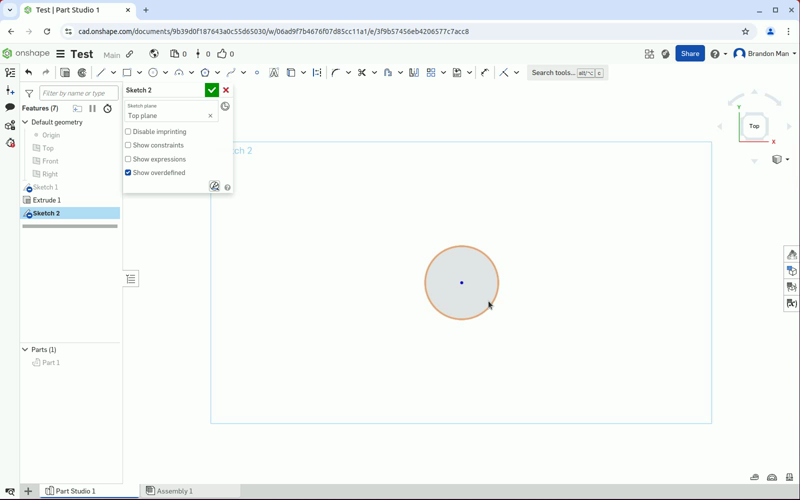
click(488, 300)
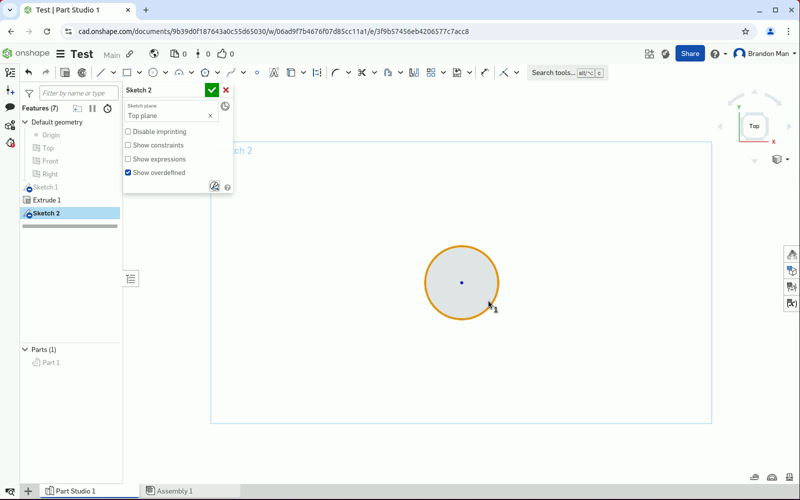
mouse_move(73, 352)
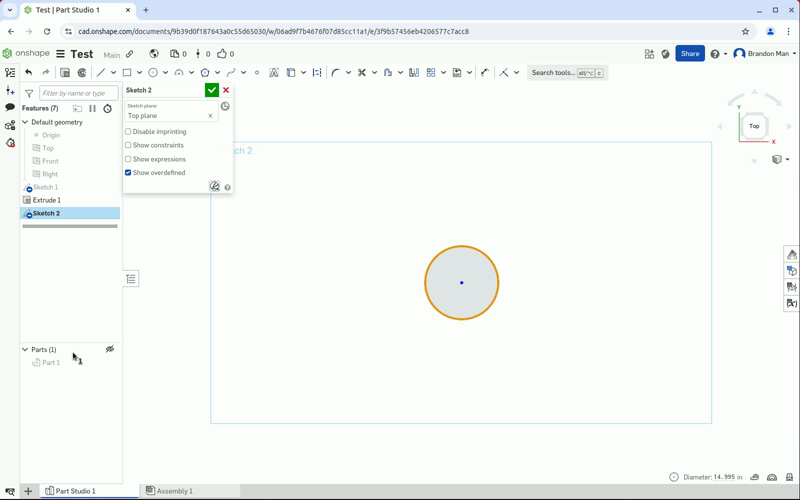
key(shift+y)
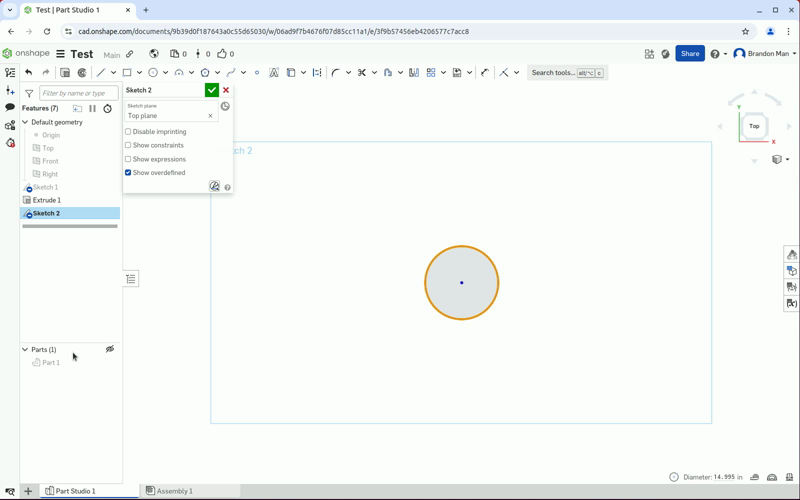
key(shift+e)
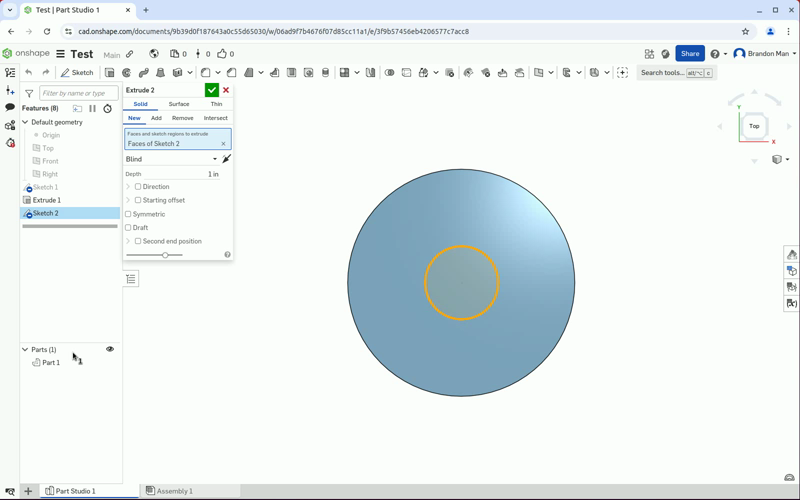
mouse_move(143, 106)
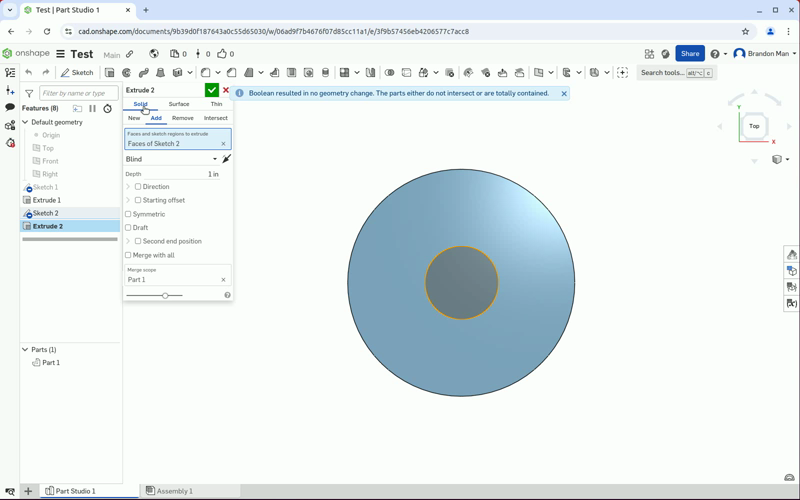
click(143, 106)
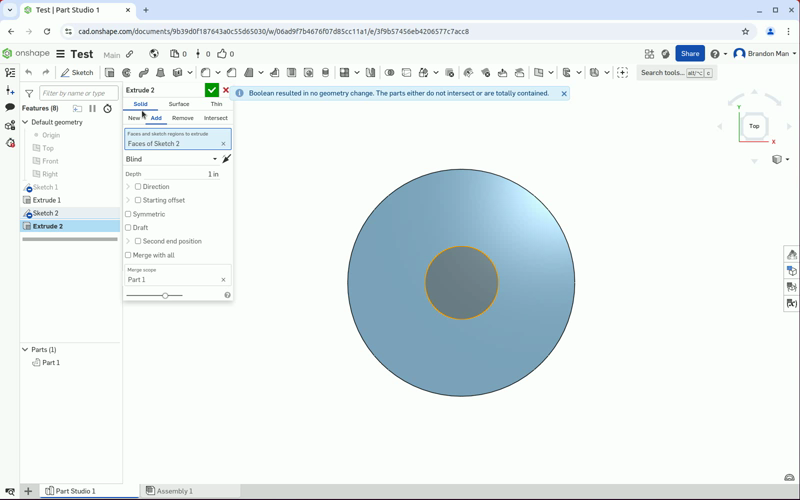
mouse_move(137, 120)
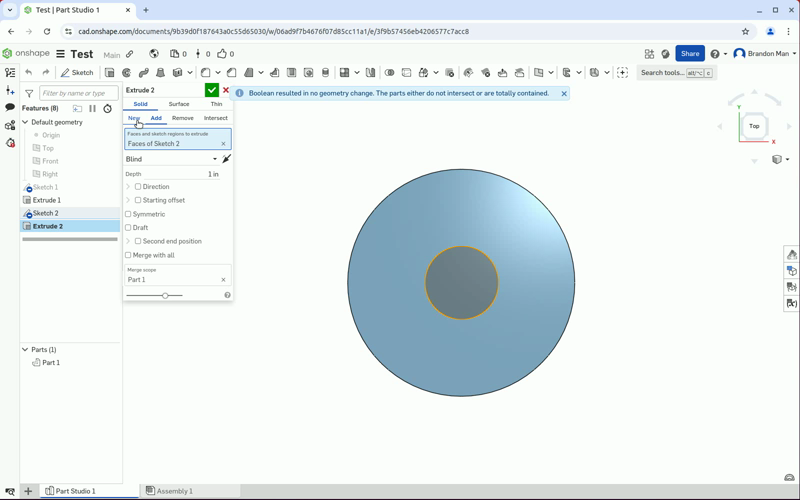
click(137, 120)
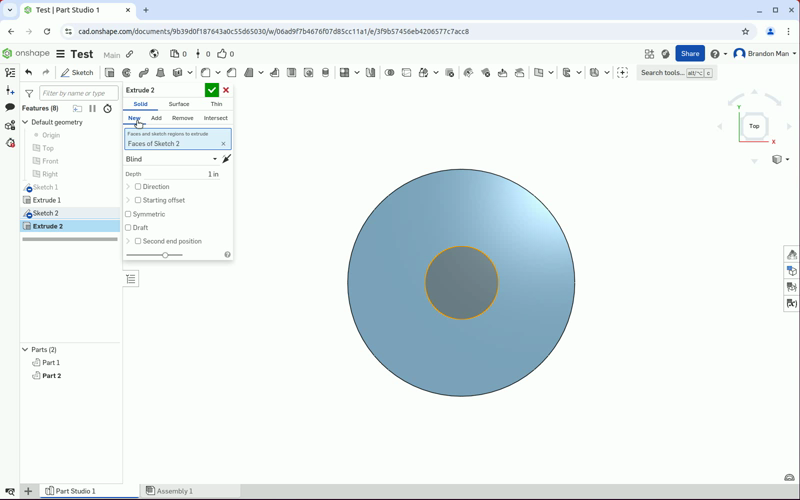
key(tab, 4)
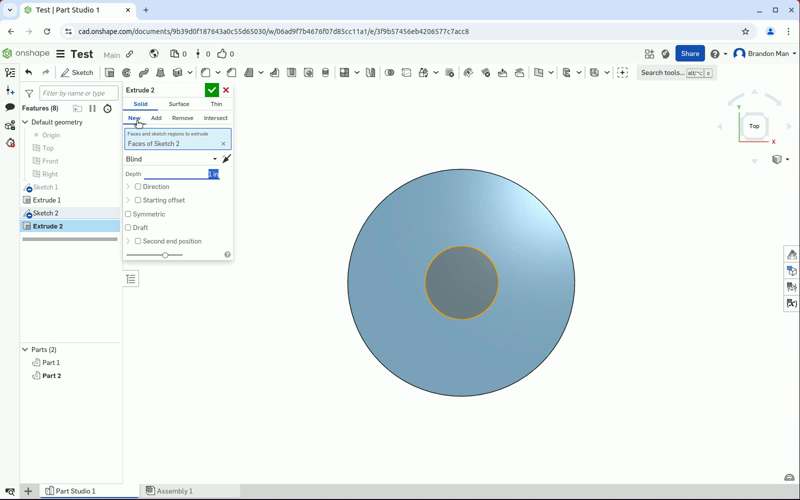
text(-19.257)
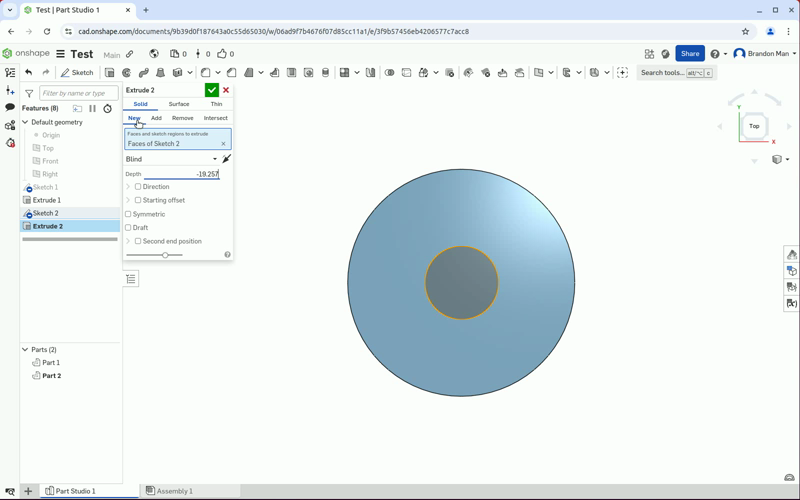
key(enter)
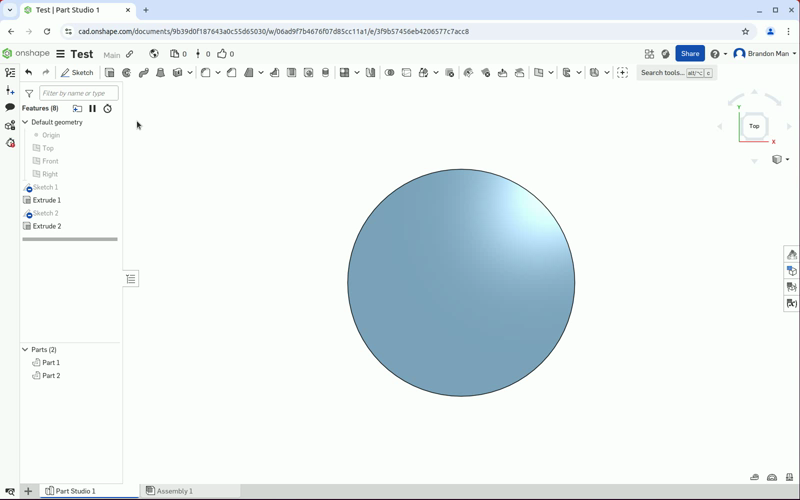
key(shift+h)
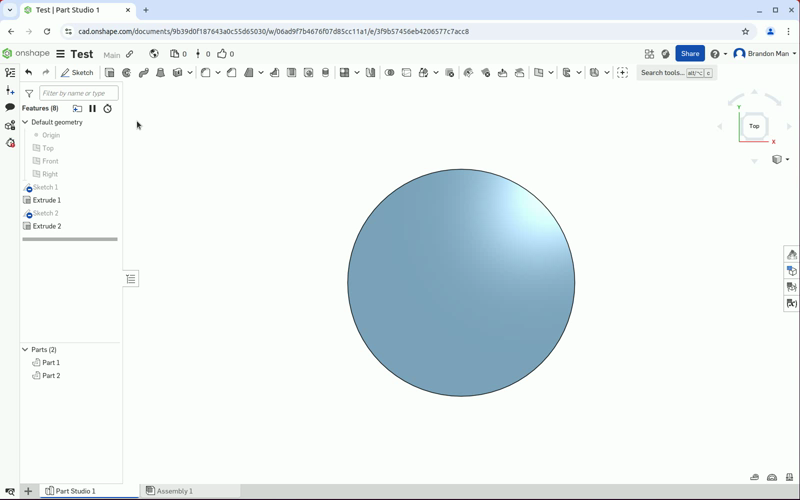
key(shift+h)
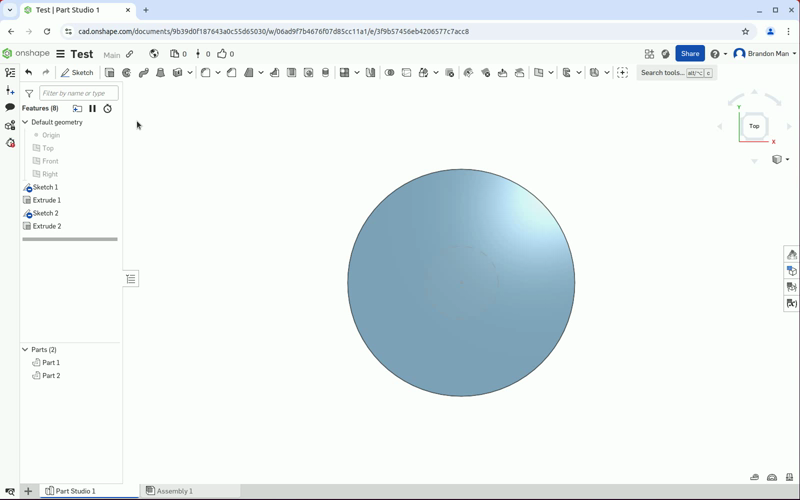
key(shift+7)
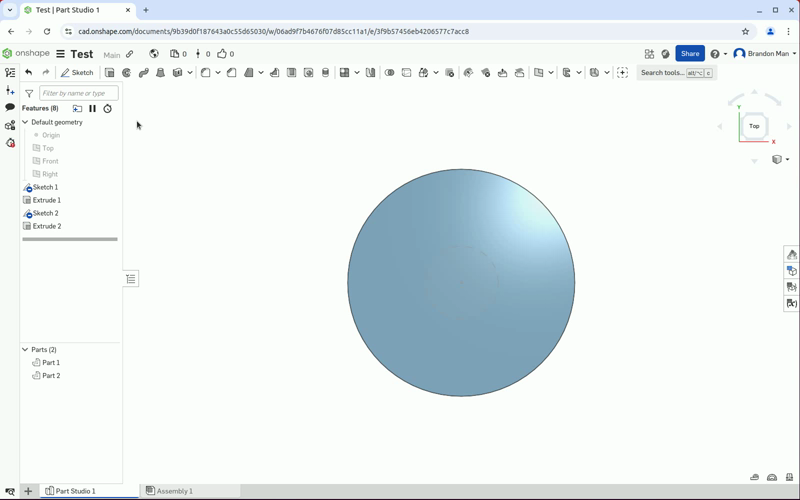
key(up, 3)
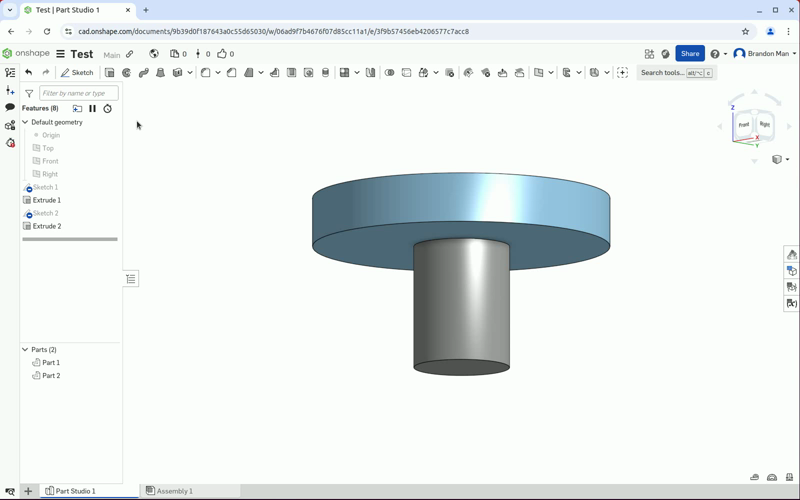
key(left, 3)
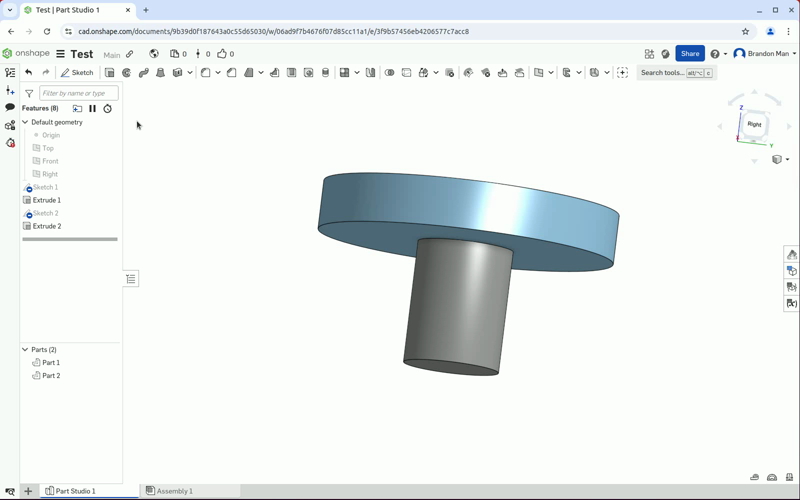
key(right, 3)
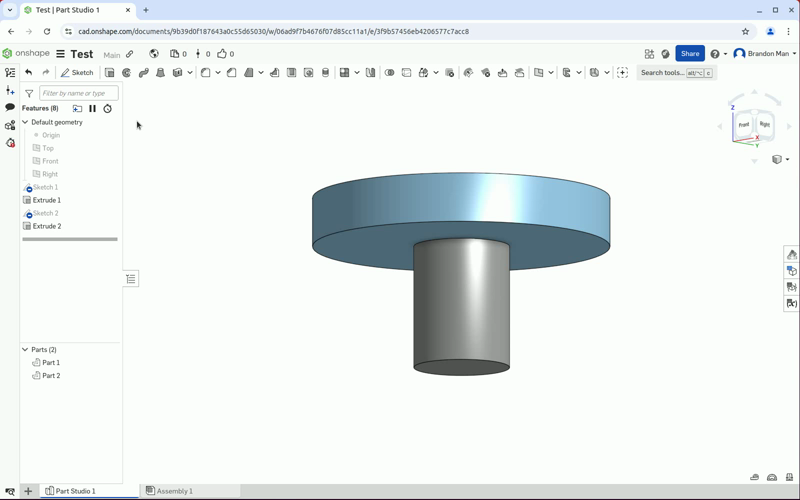
key(down, 3)
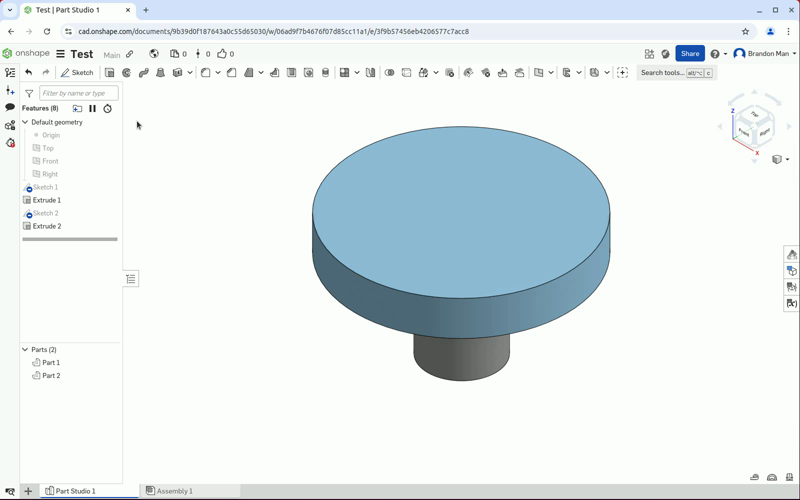
mouse_move(73, 189)
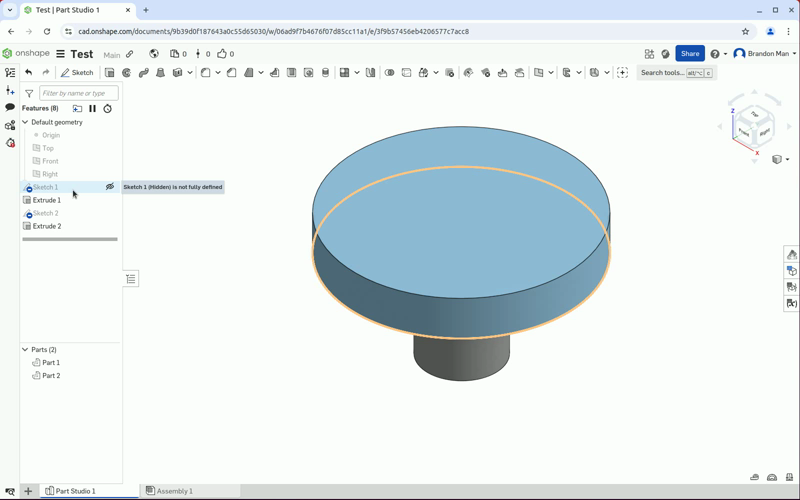
click(73, 189)